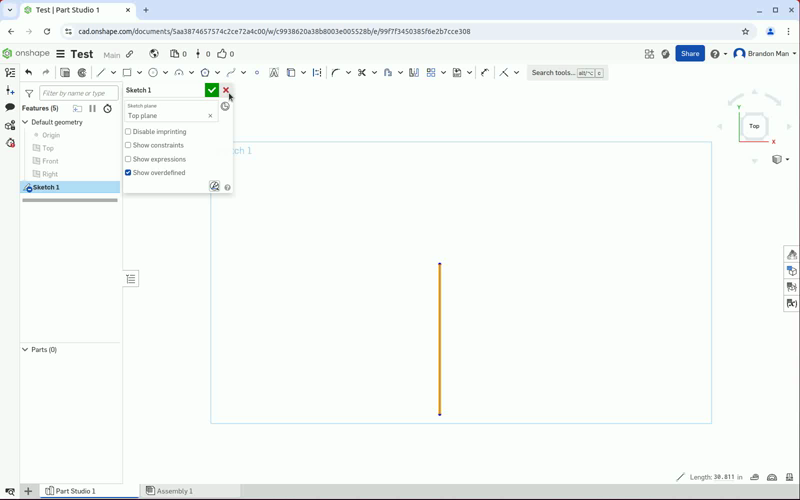
key(shift+h)
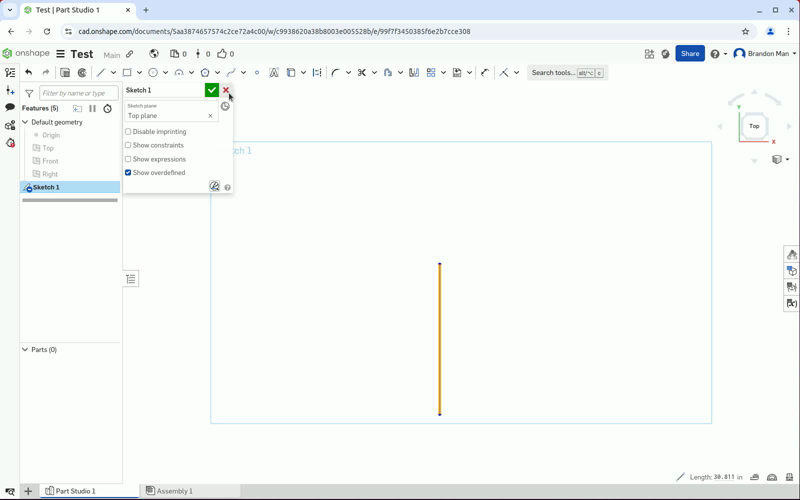
key(shift+s)
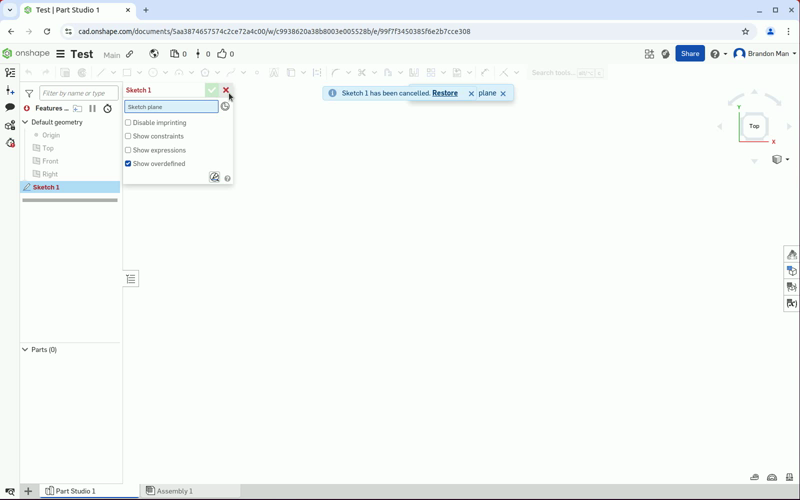
mouse_move(73, 150)
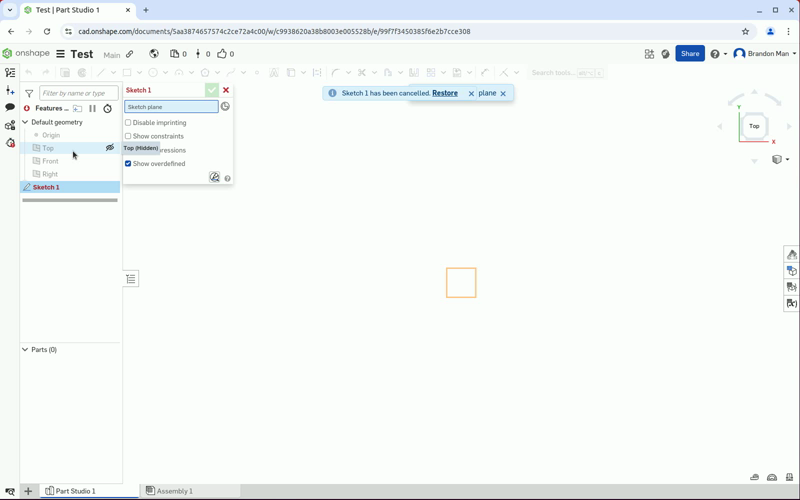
click(73, 150)
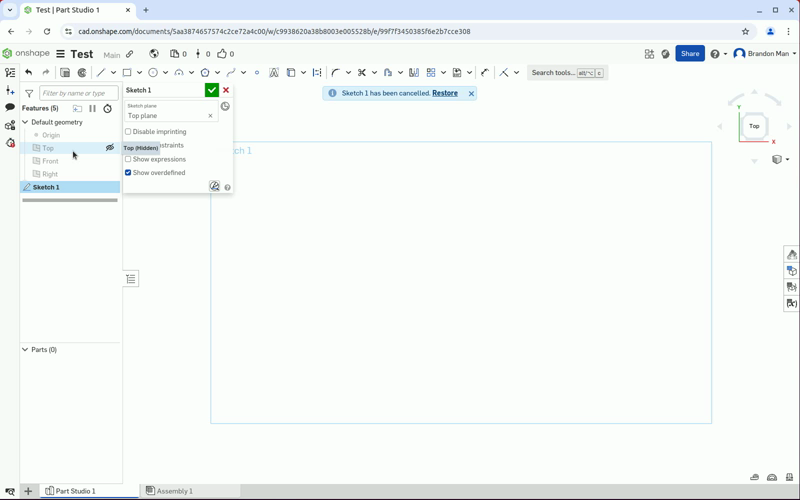
mouse_move(73, 352)
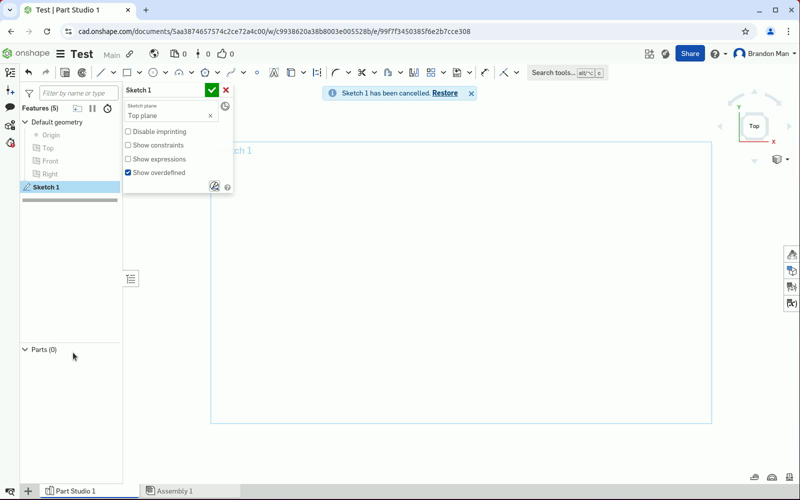
key(y)
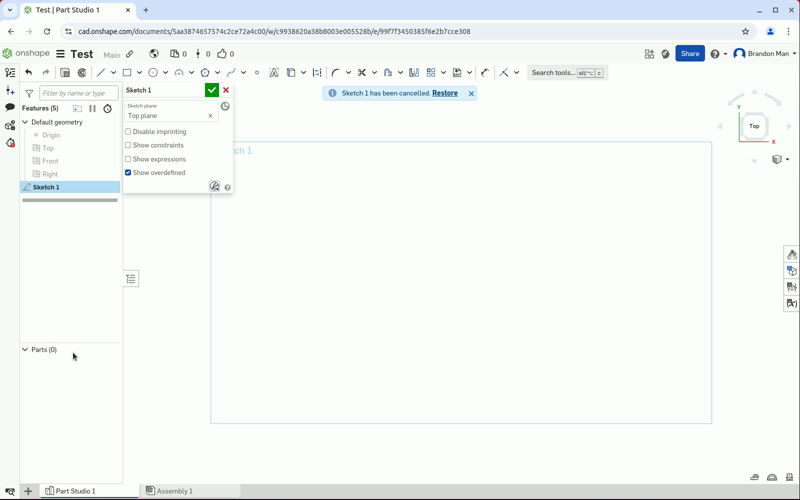
key(c)
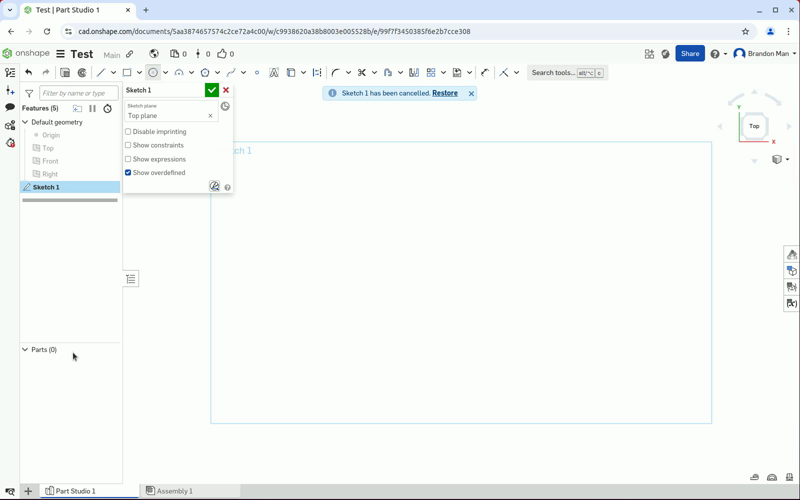
key_down(shift)
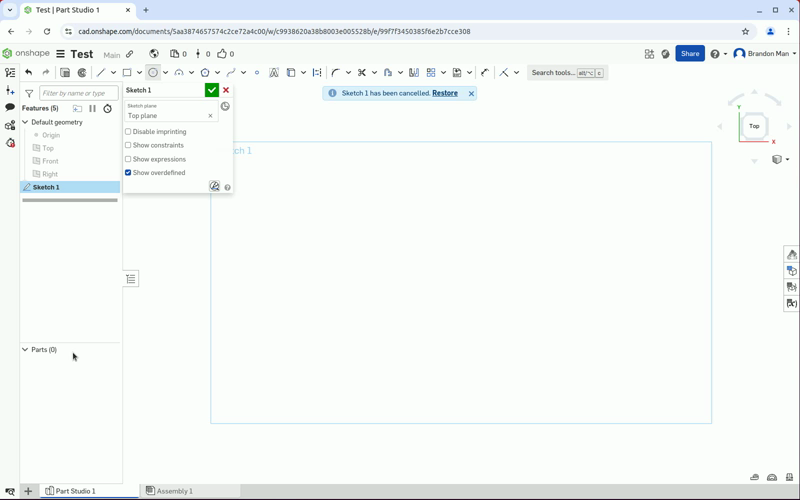
mouse_move(461, 282)
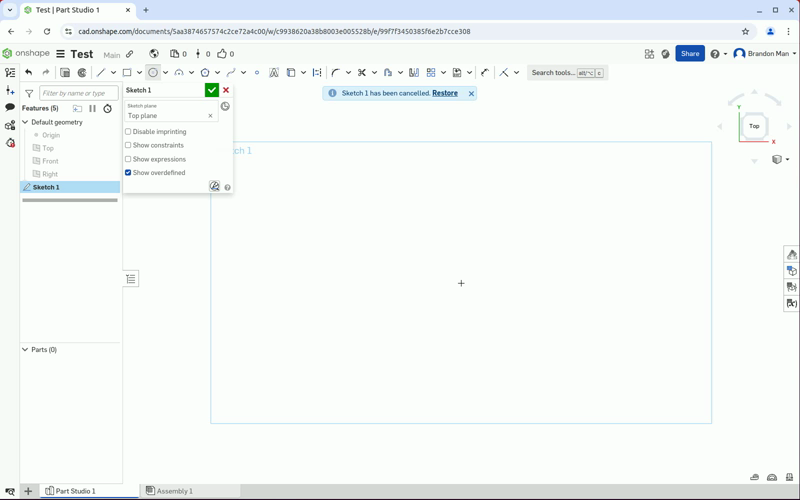
click(461, 282)
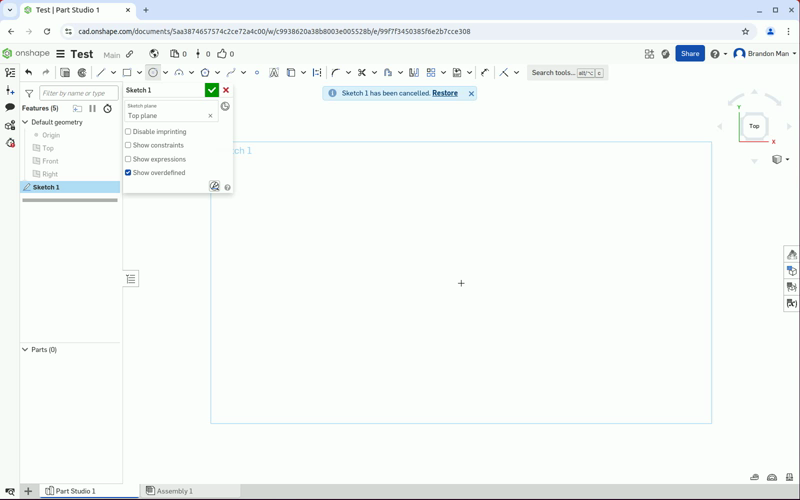
key_up(shift)
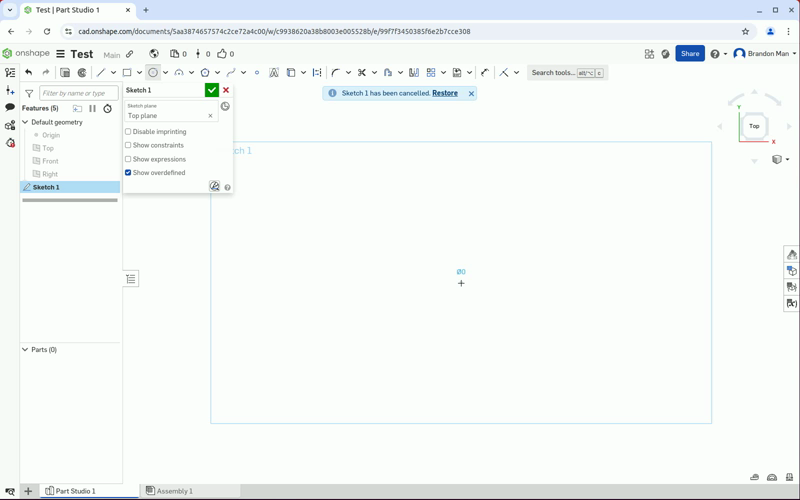
mouse_move(574, 282)
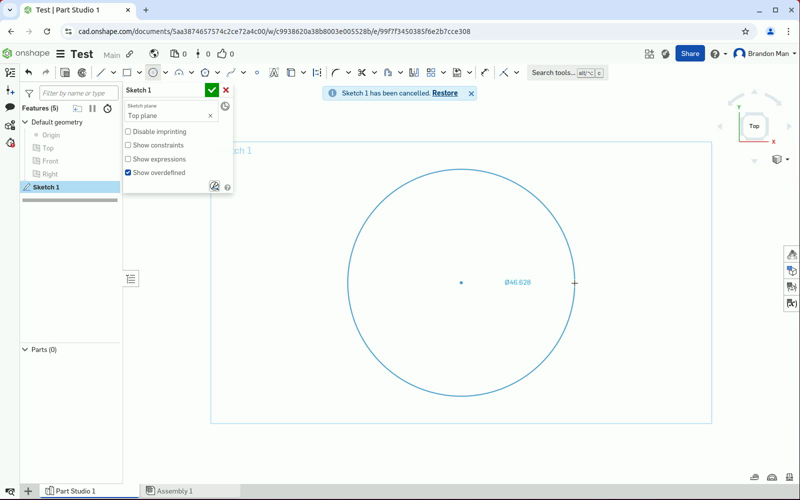
click(574, 282)
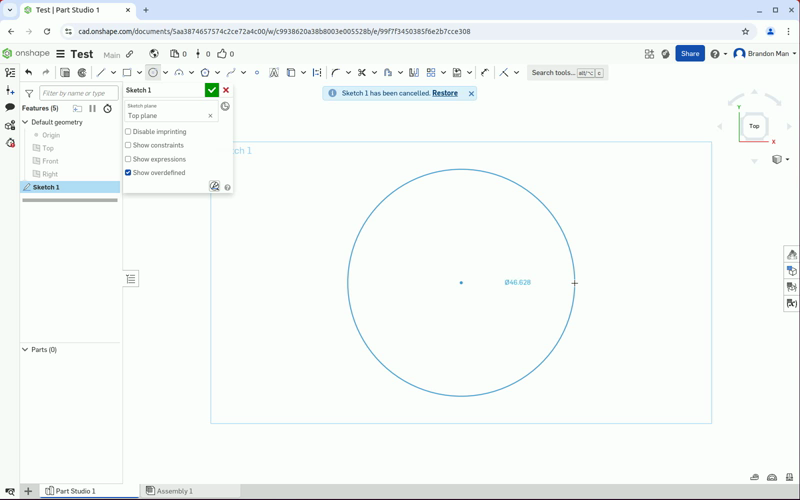
key(esc)
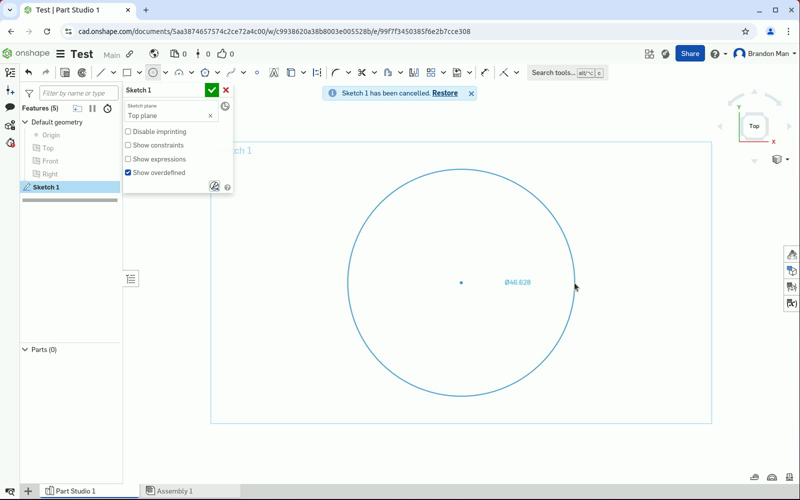
mouse_move(426, 316)
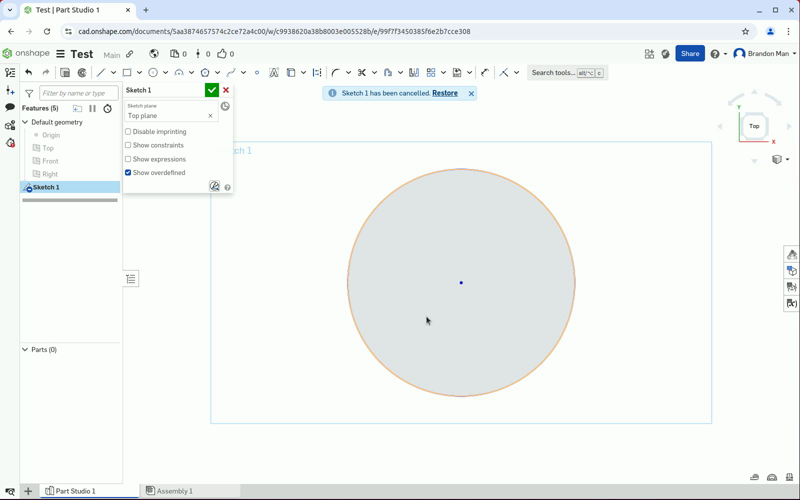
click(426, 316)
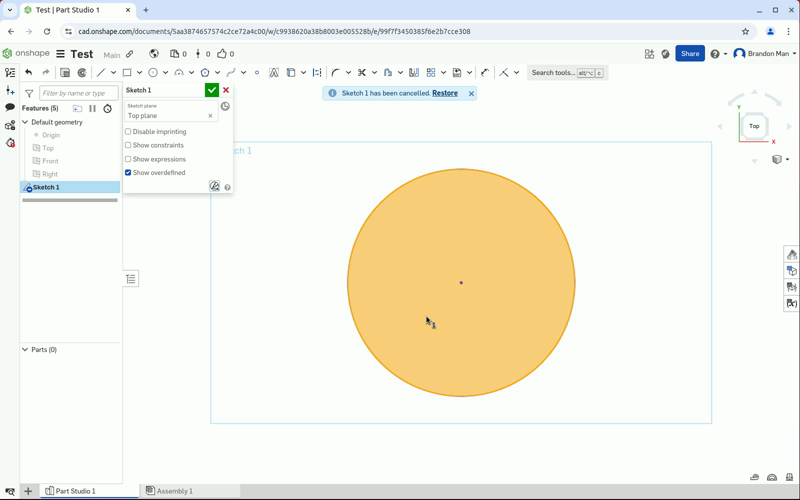
mouse_move(73, 352)
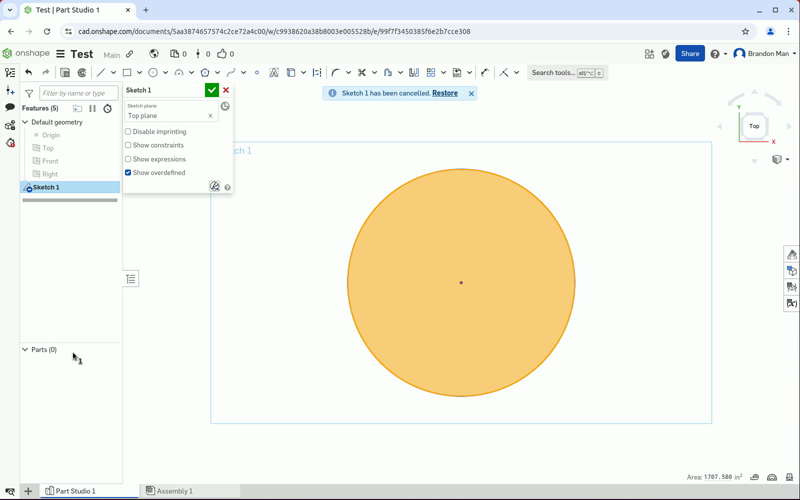
key(shift+y)
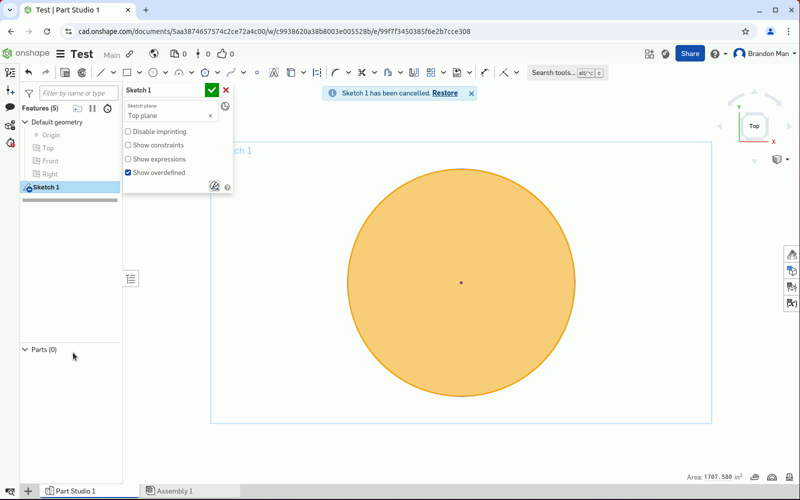
key(shift+e)
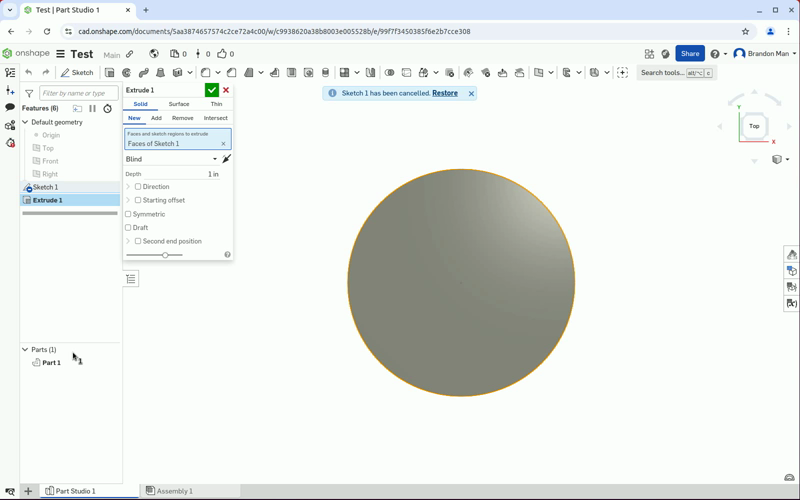
mouse_move(143, 106)
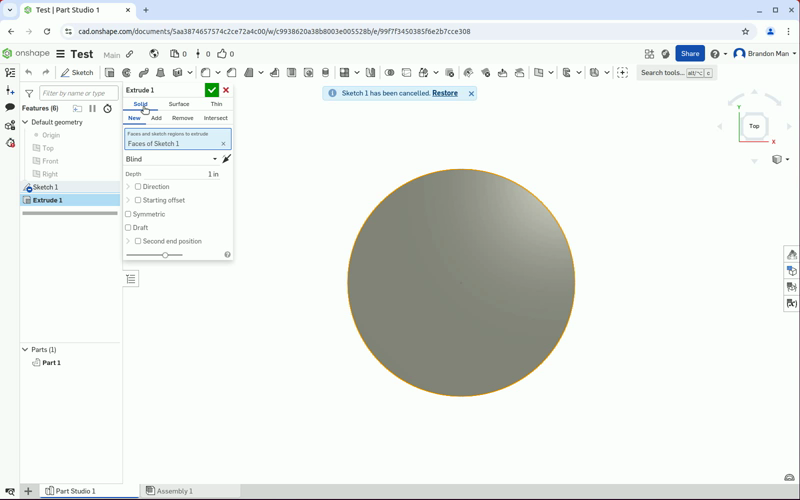
click(143, 106)
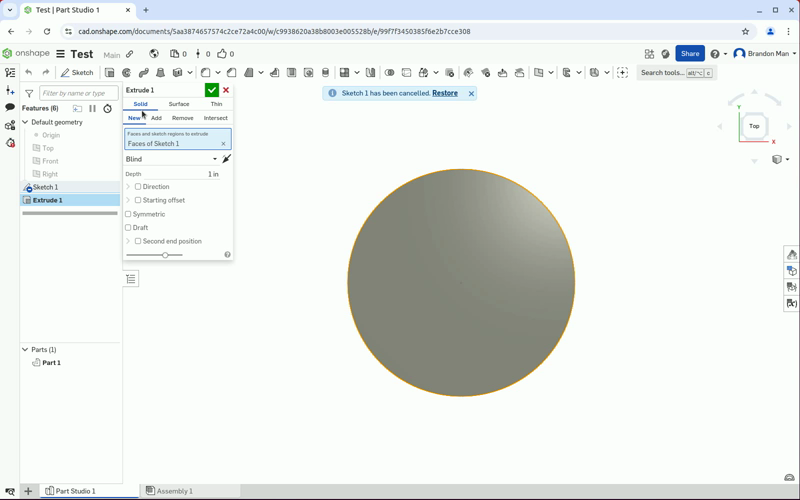
mouse_move(137, 120)
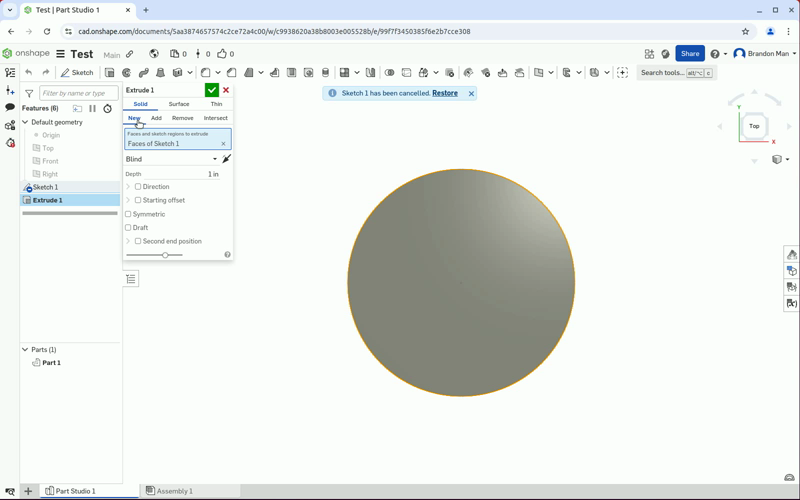
click(137, 120)
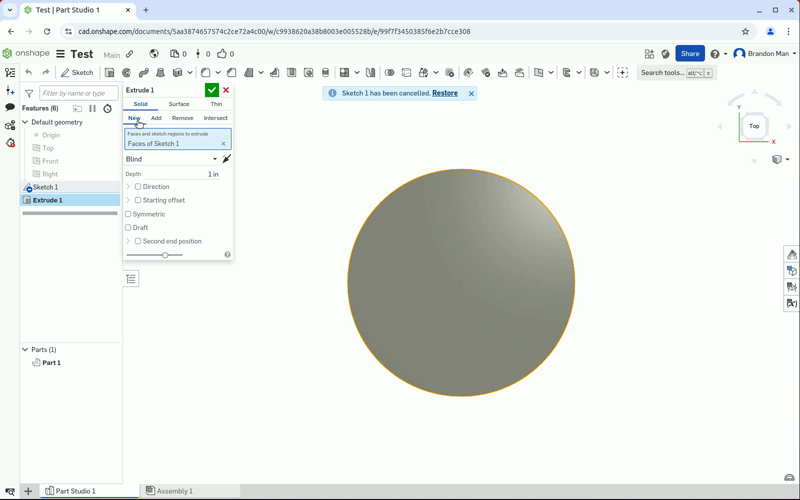
key(tab, 4)
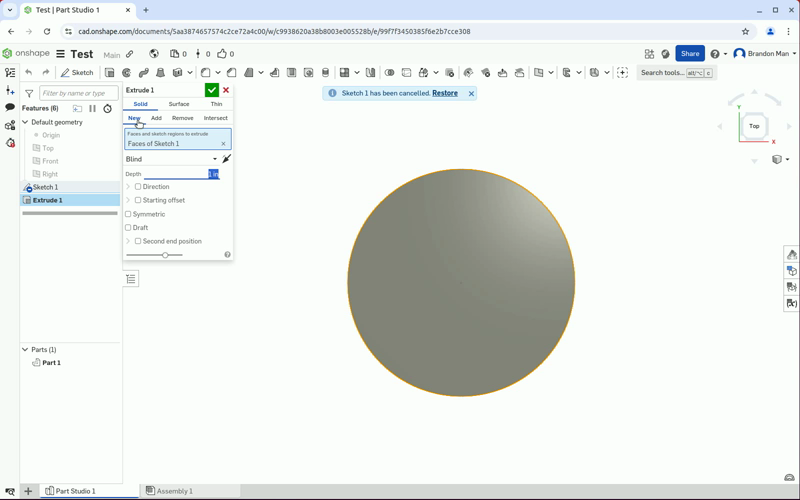
text(3.37)
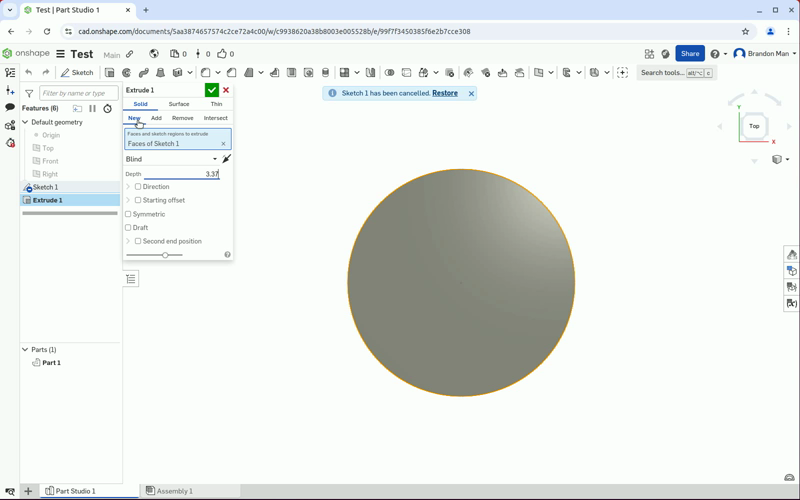
key(enter)
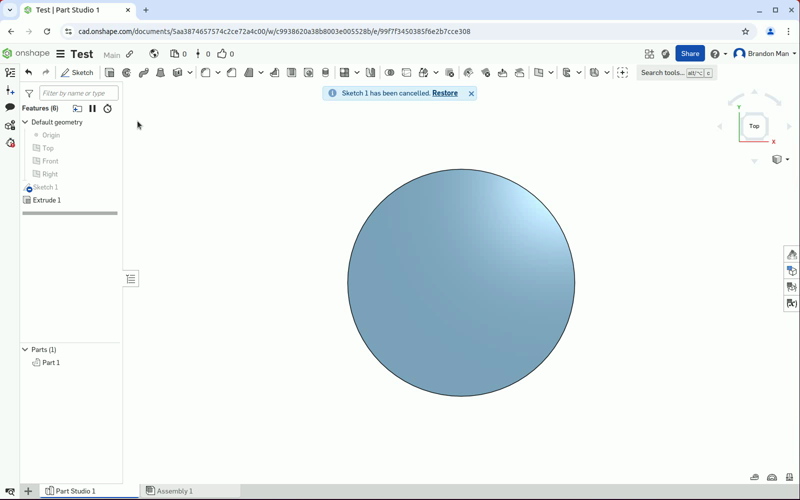
key(shift+h)
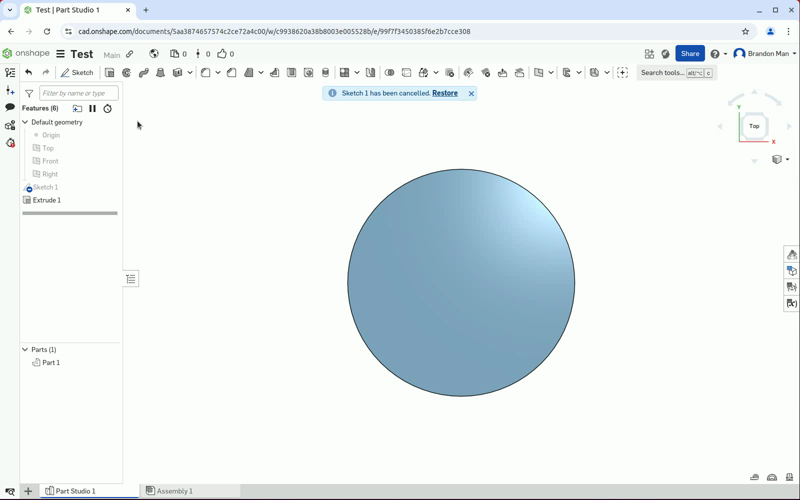
key(shift+h)
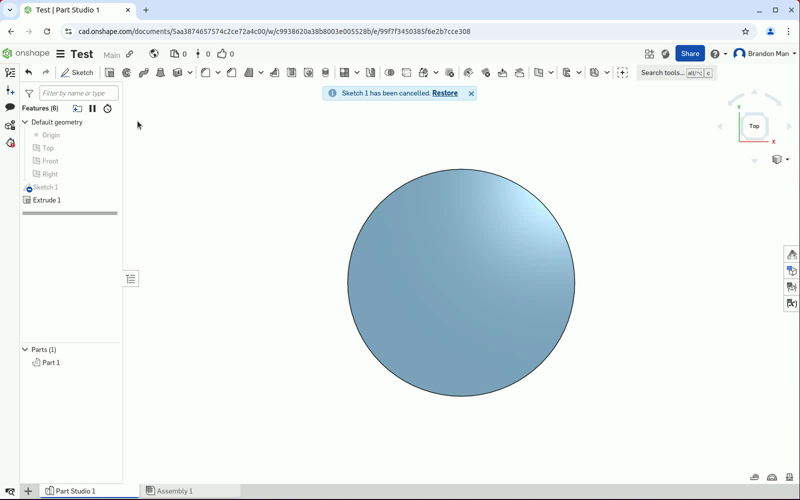
mouse_move(73, 189)
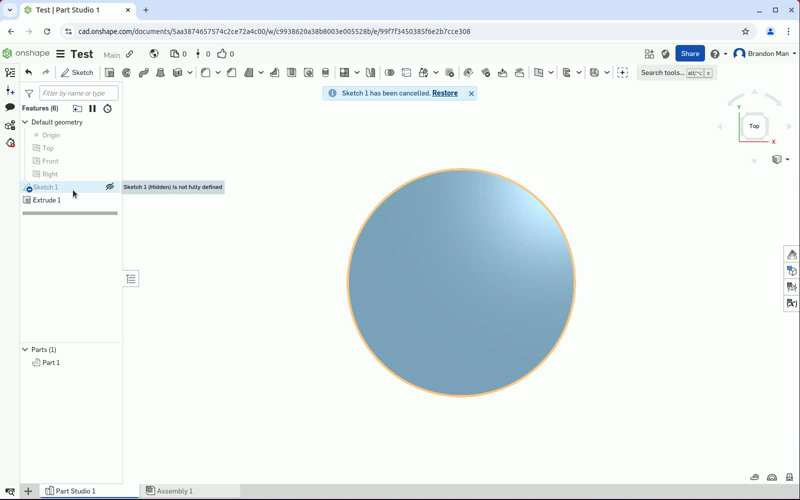
click(73, 189)
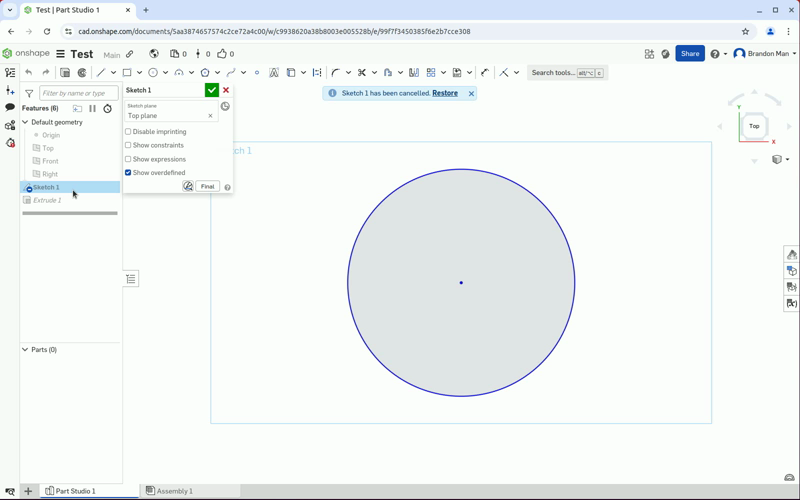
mouse_move(229, 92)
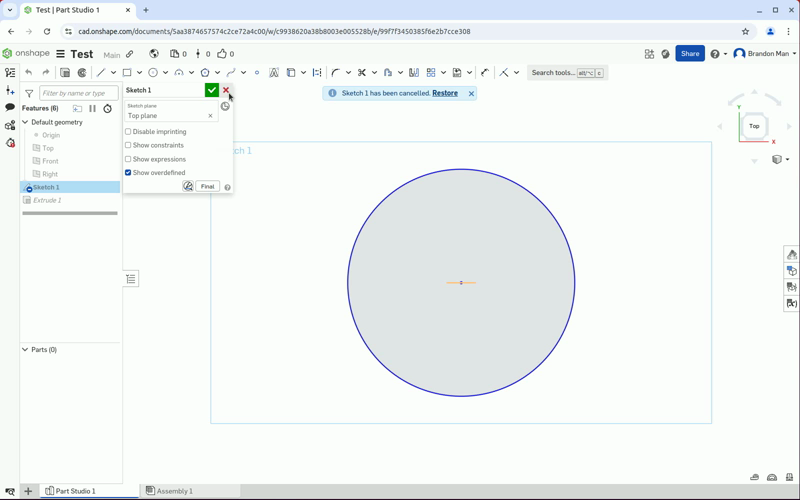
click(229, 92)
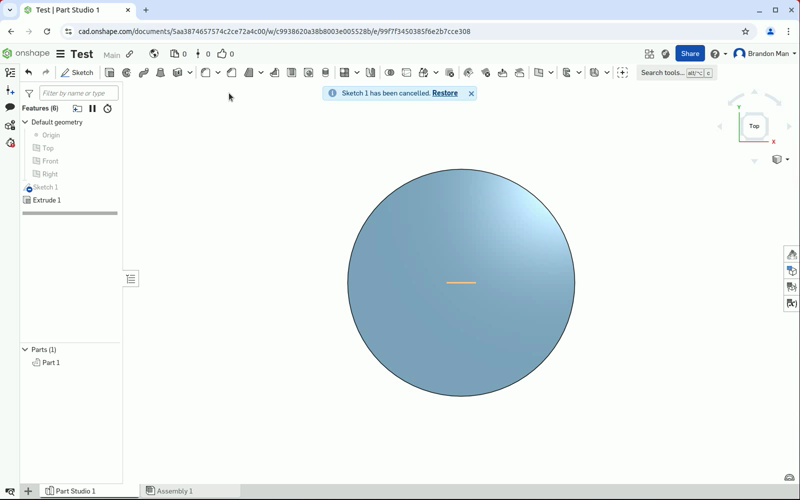
mouse_move(541, 75)
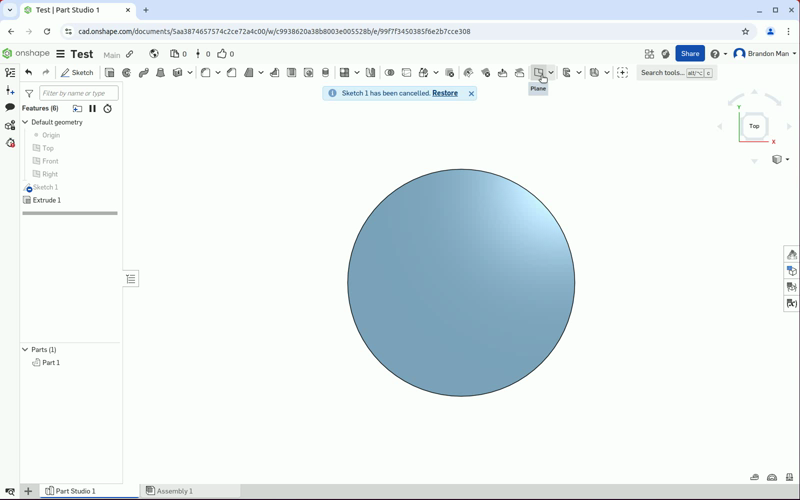
click(541, 75)
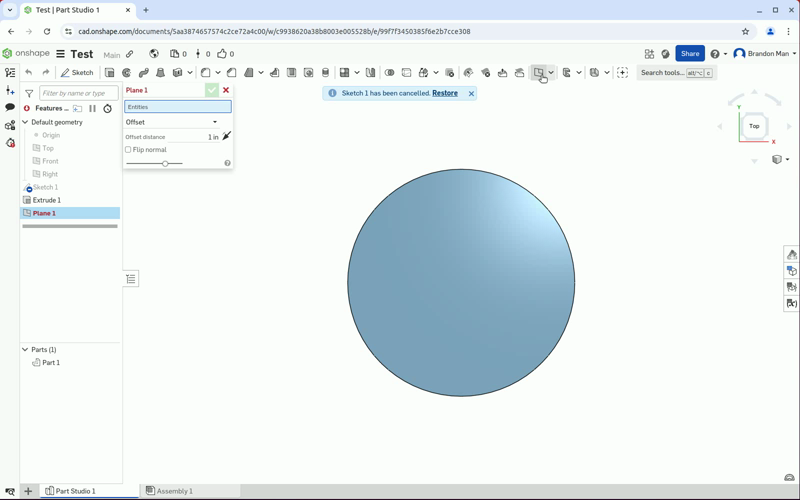
mouse_move(73, 150)
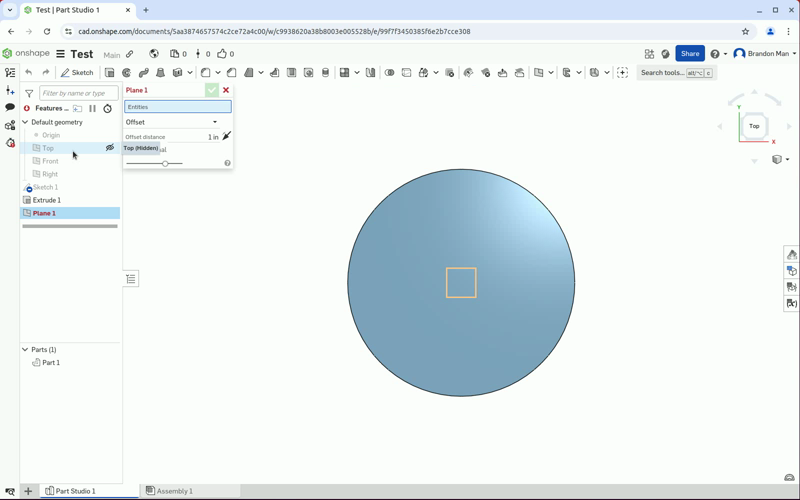
click(73, 150)
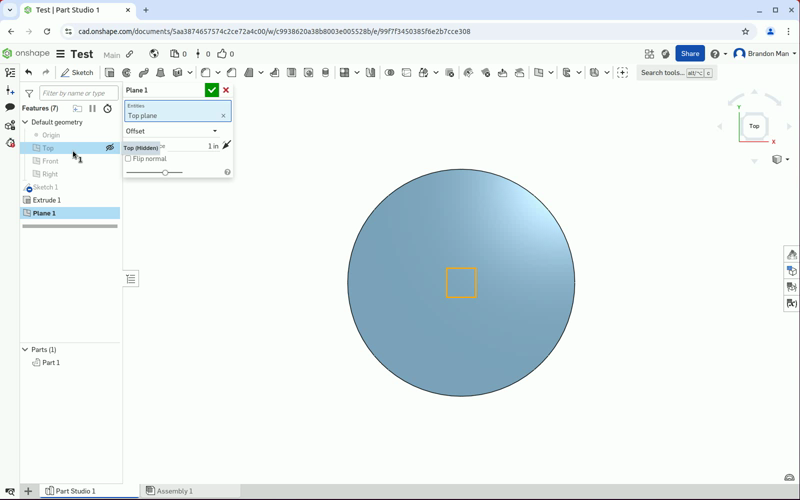
key(tab, 2)
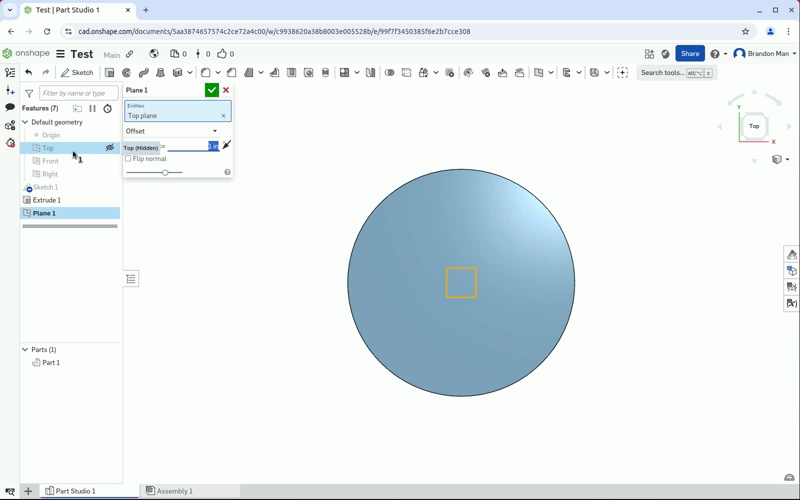
text(3.358)
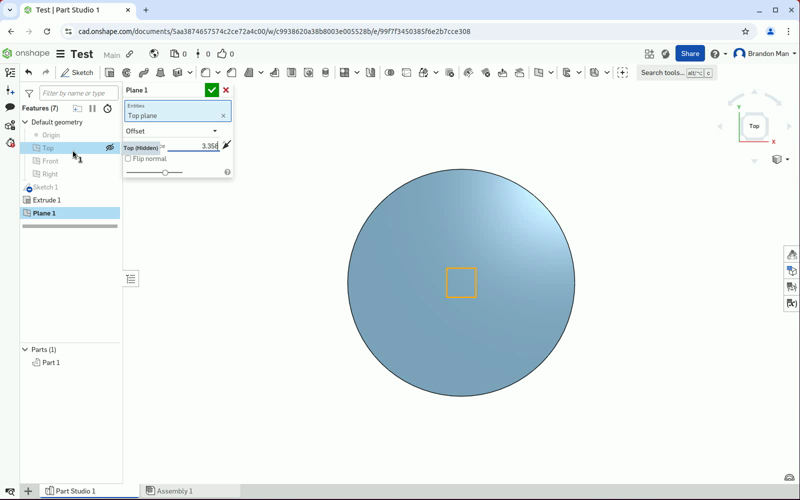
key(enter, 2)
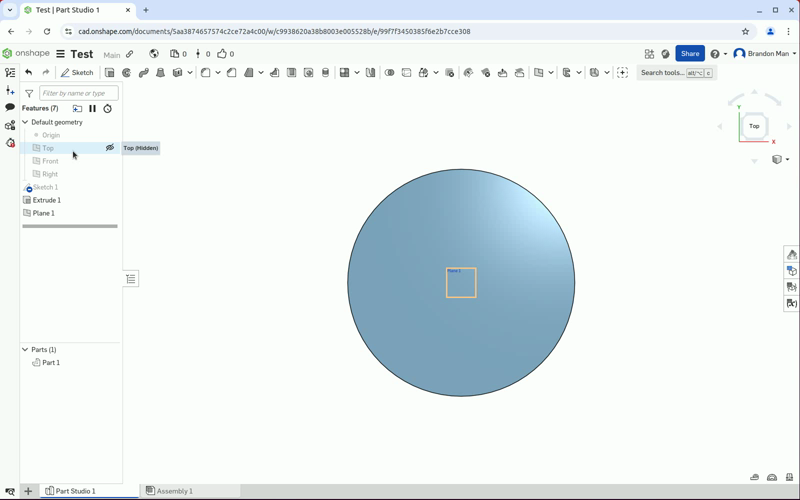
key(shift+s)
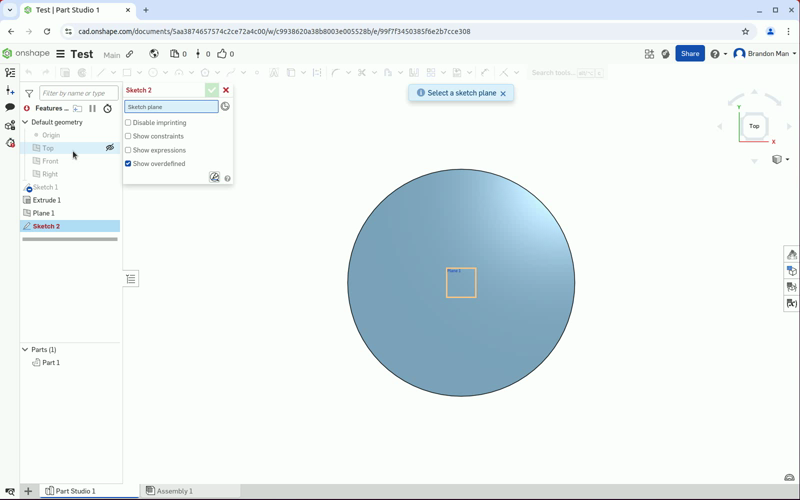
mouse_move(73, 215)
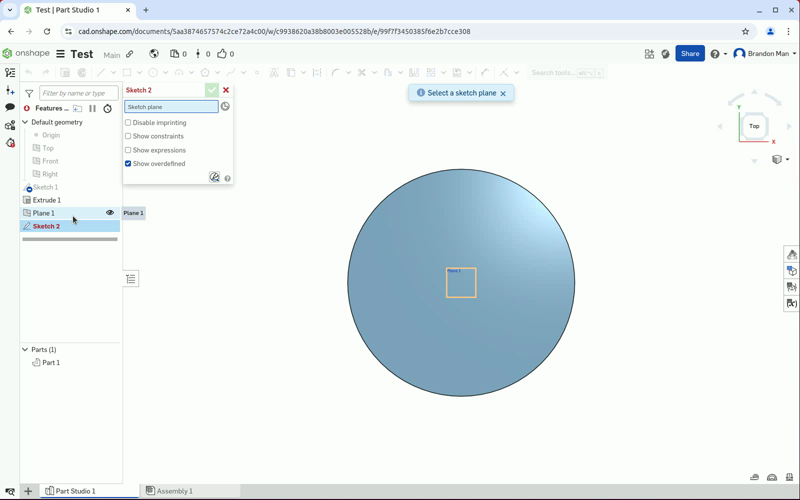
click(73, 215)
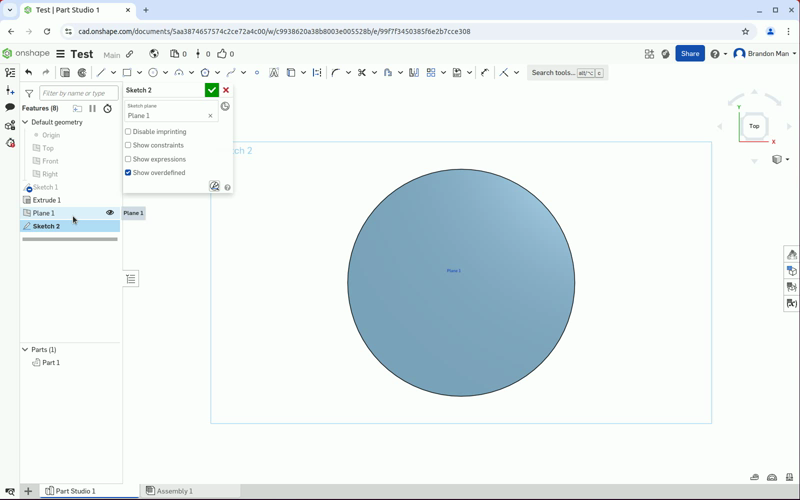
mouse_move(73, 352)
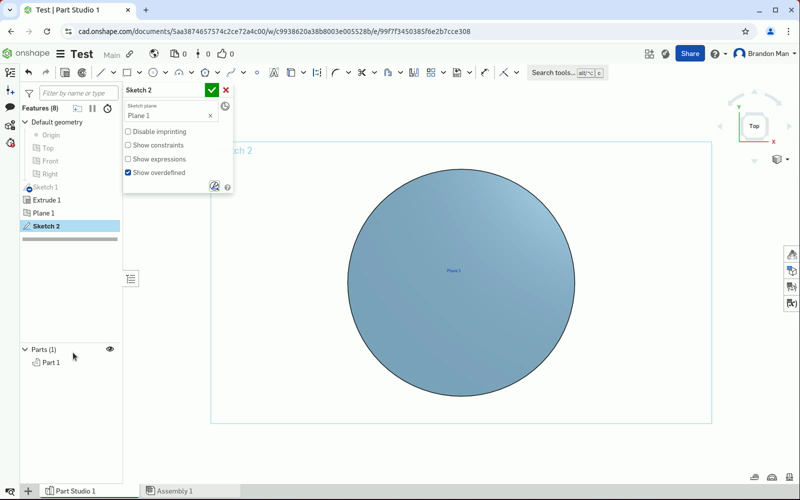
key(y)
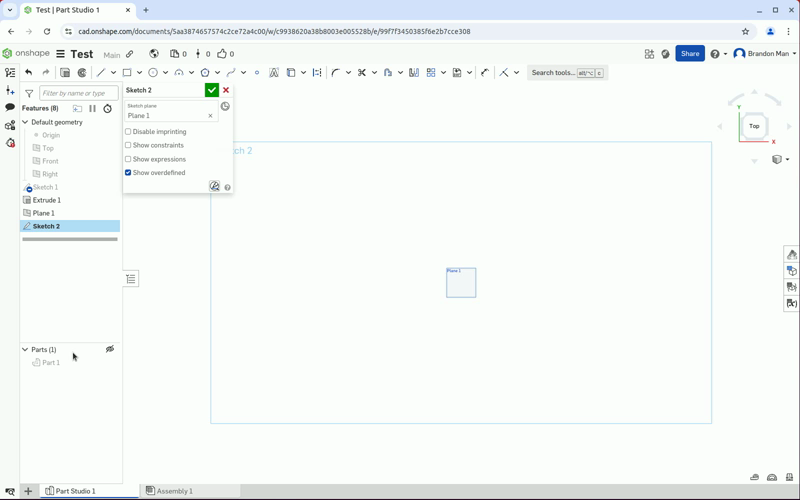
key(c)
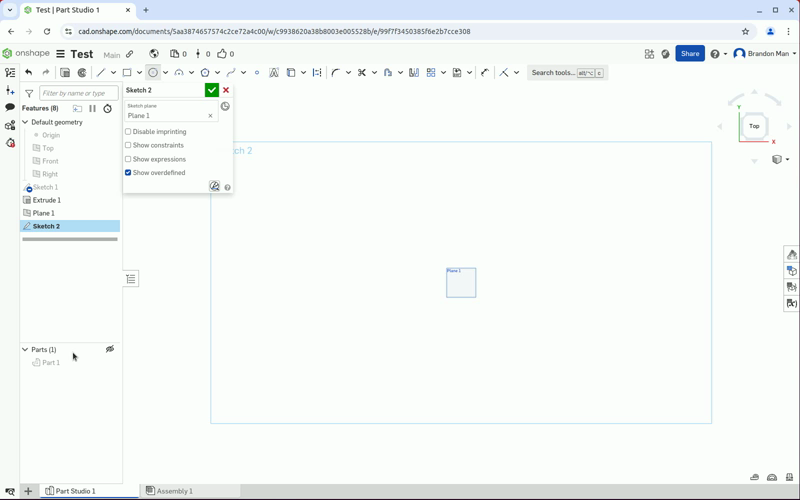
key_down(shift)
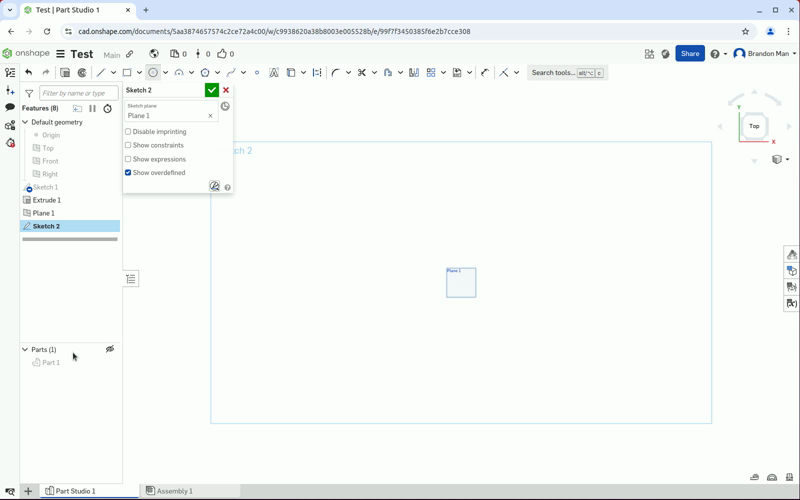
mouse_move(460, 282)
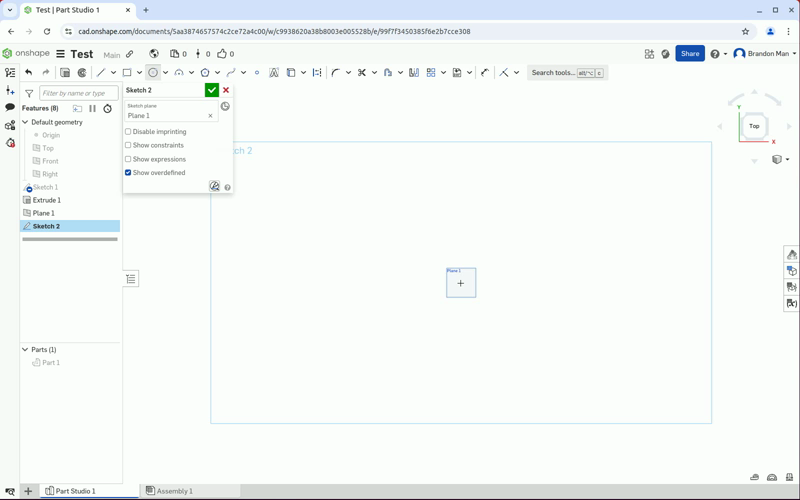
click(460, 282)
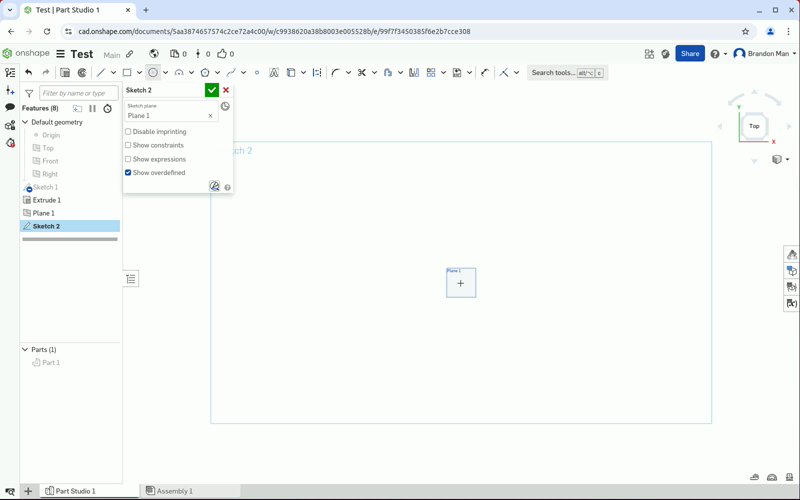
key_up(shift)
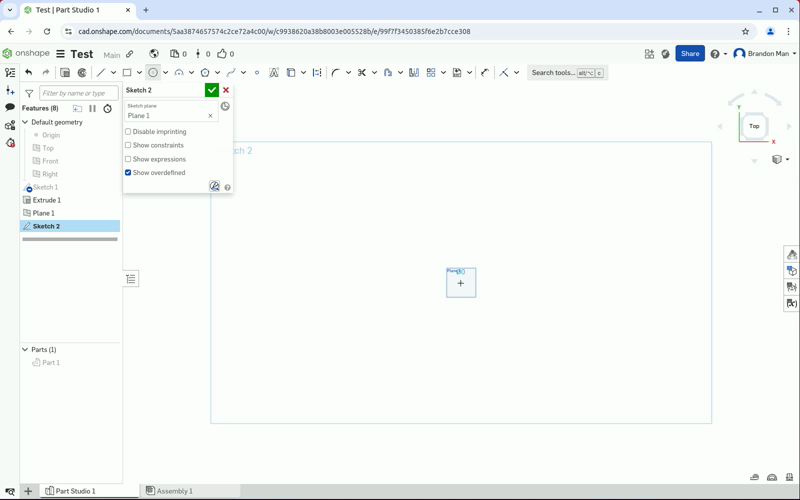
mouse_move(559, 282)
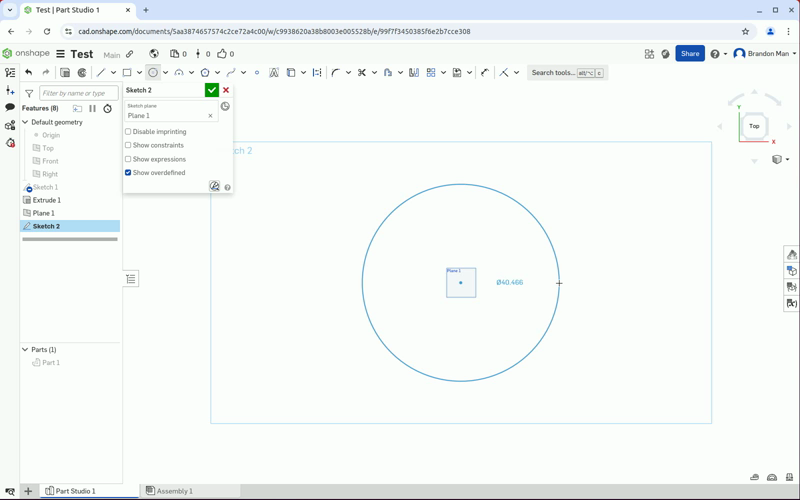
click(559, 282)
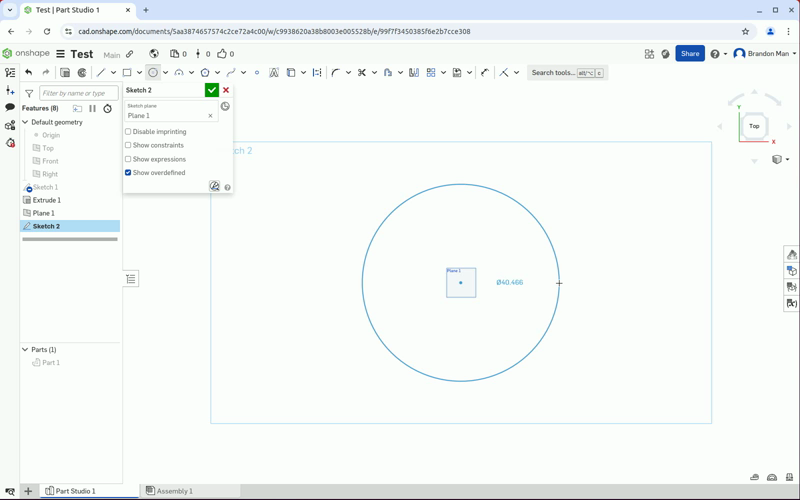
key(esc)
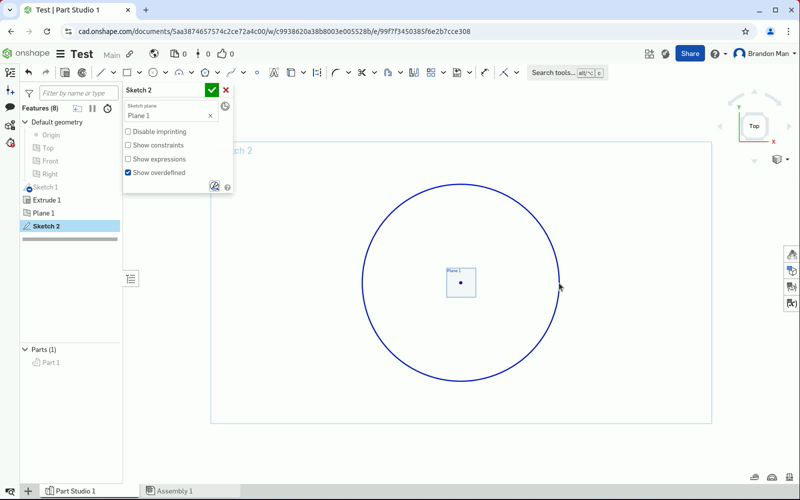
mouse_move(407, 282)
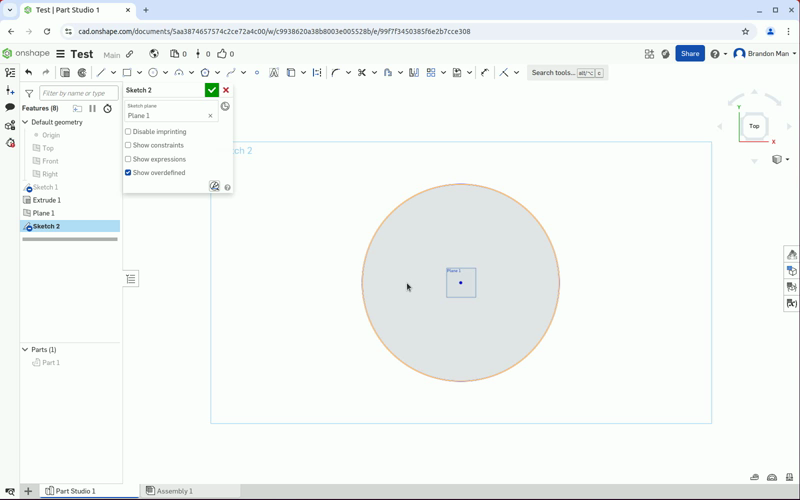
click(407, 282)
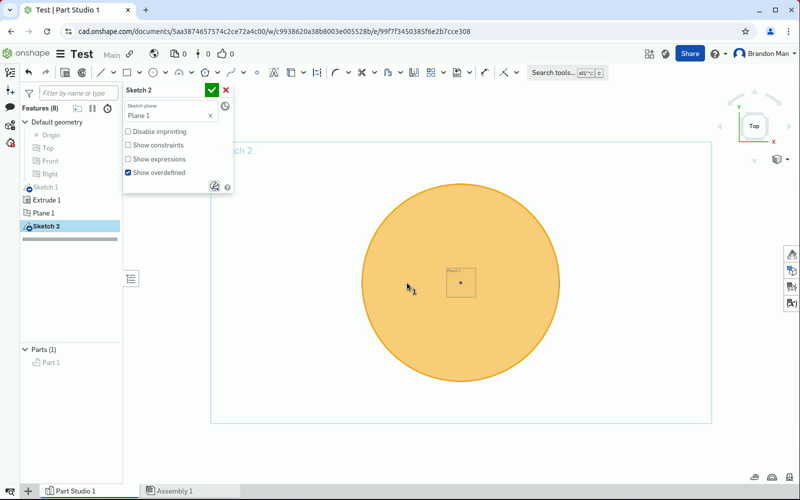
mouse_move(73, 352)
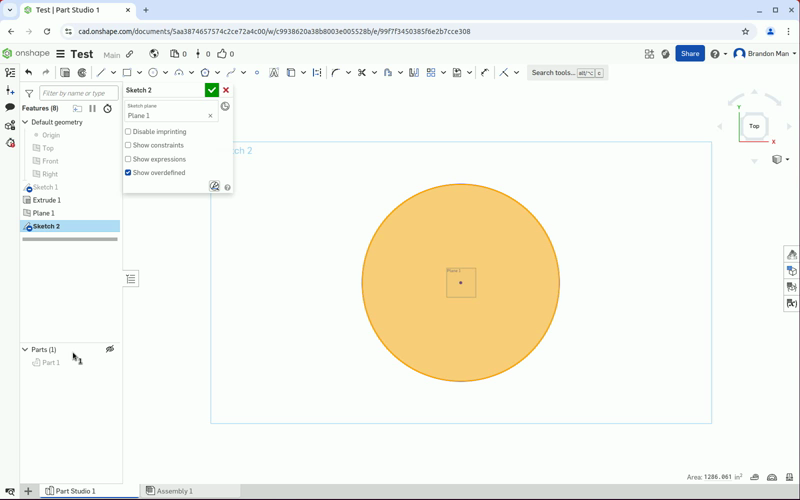
key(shift+y)
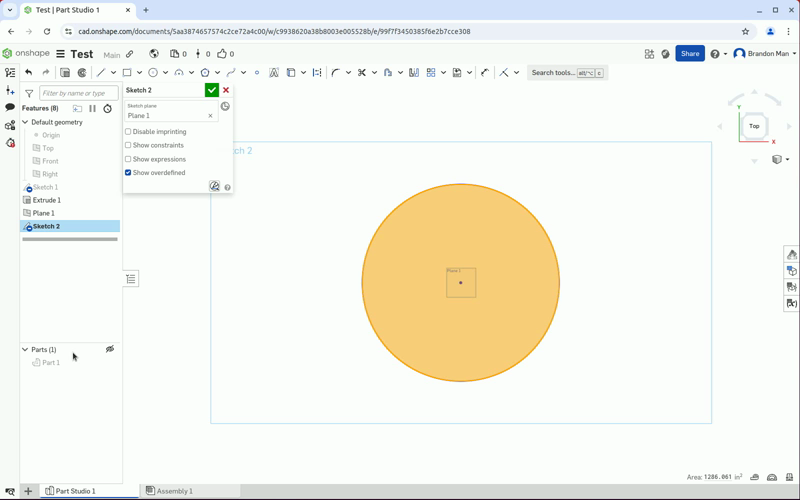
key(shift+e)
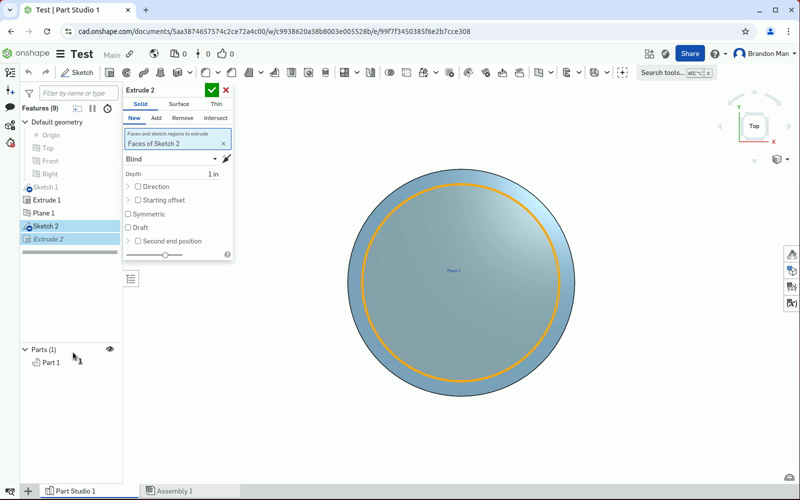
mouse_move(143, 106)
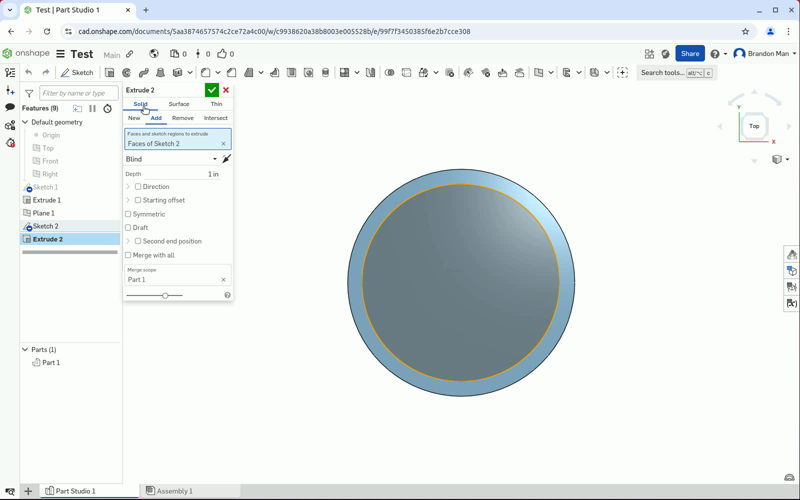
click(143, 106)
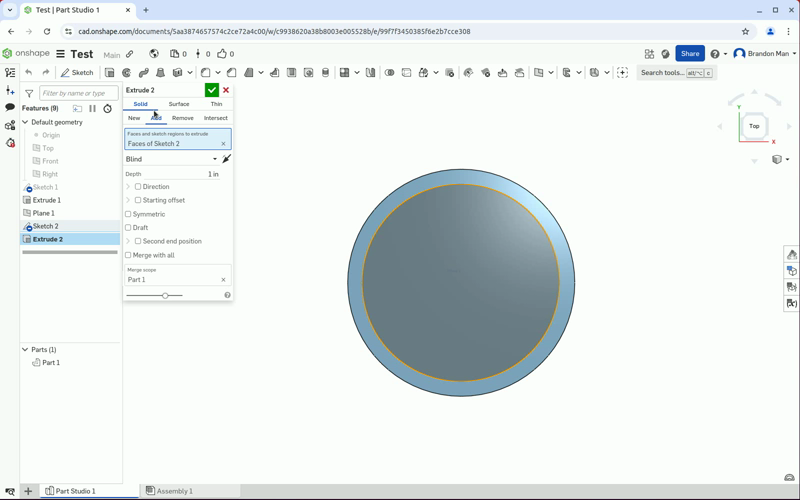
mouse_move(186, 120)
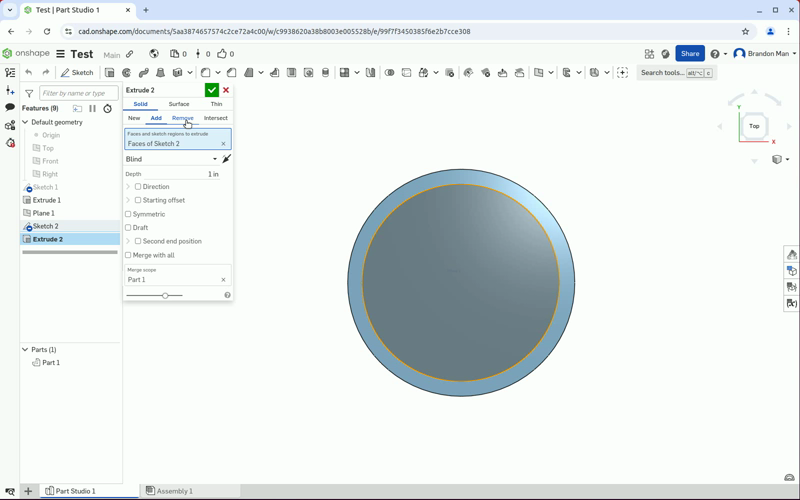
click(186, 120)
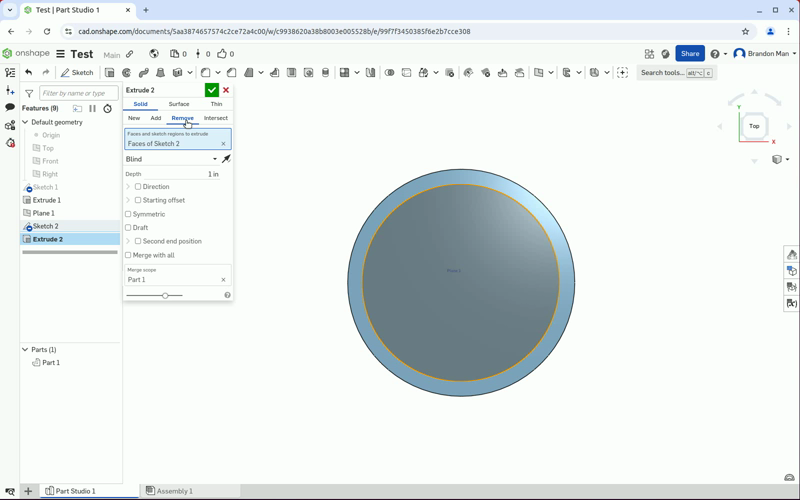
key(tab, 4)
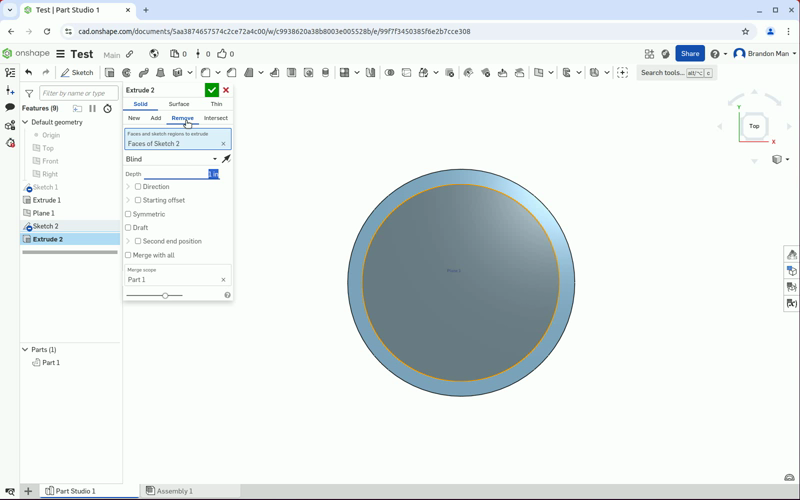
text(1.926)
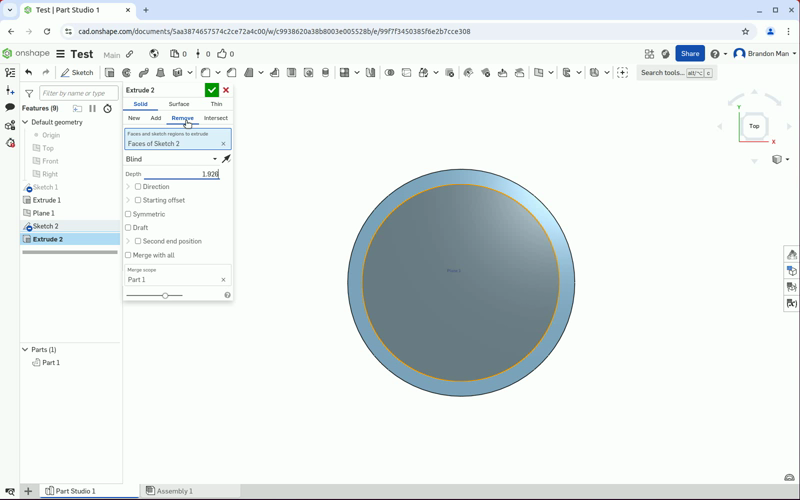
key(tab, 6)
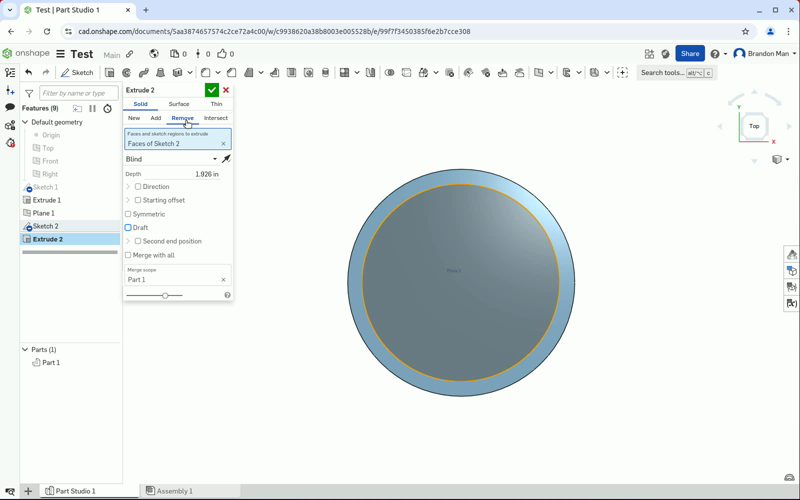
key(space)
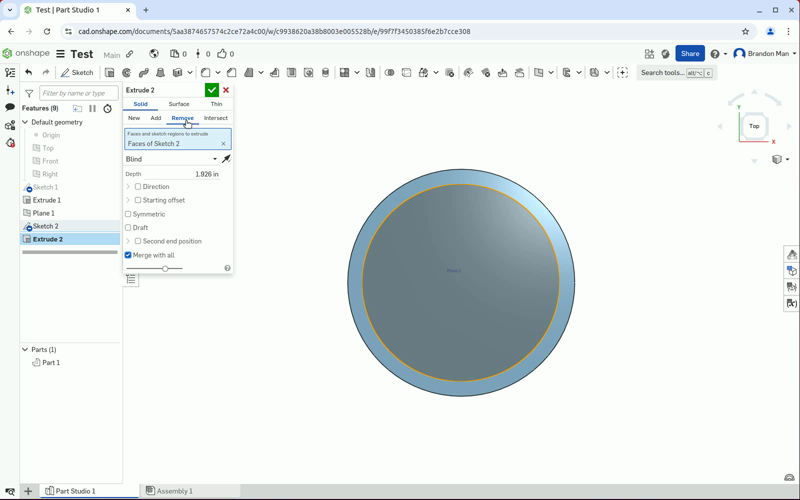
key(enter)
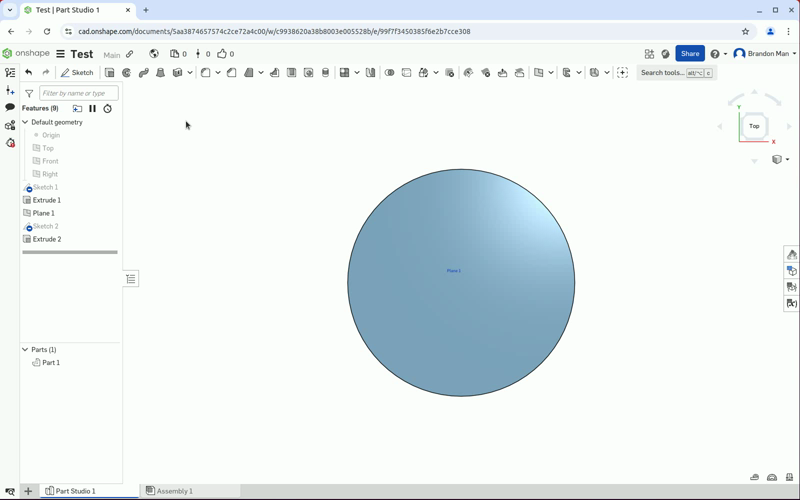
key(shift+h)
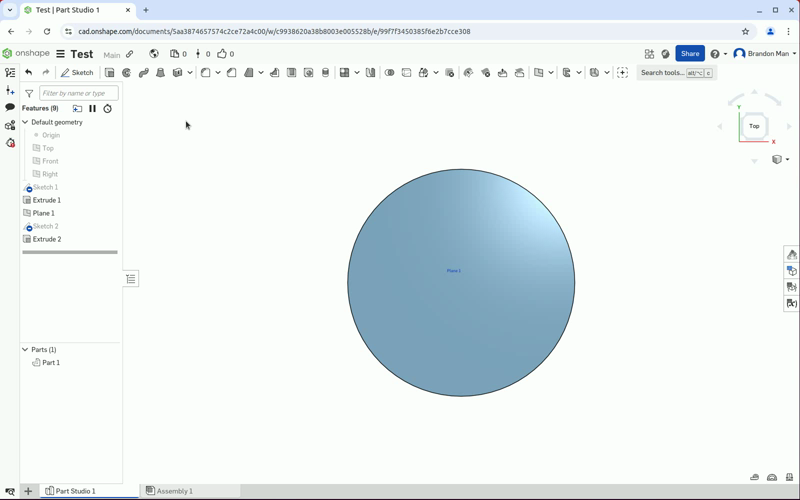
key(shift+h)
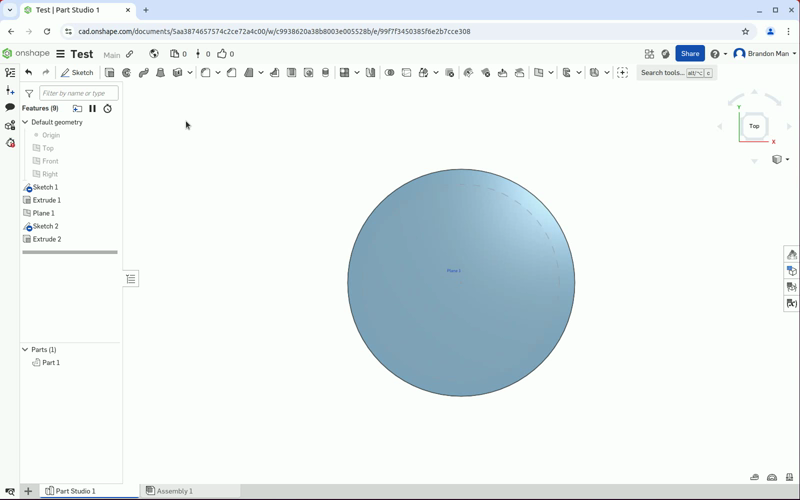
key(shift+7)
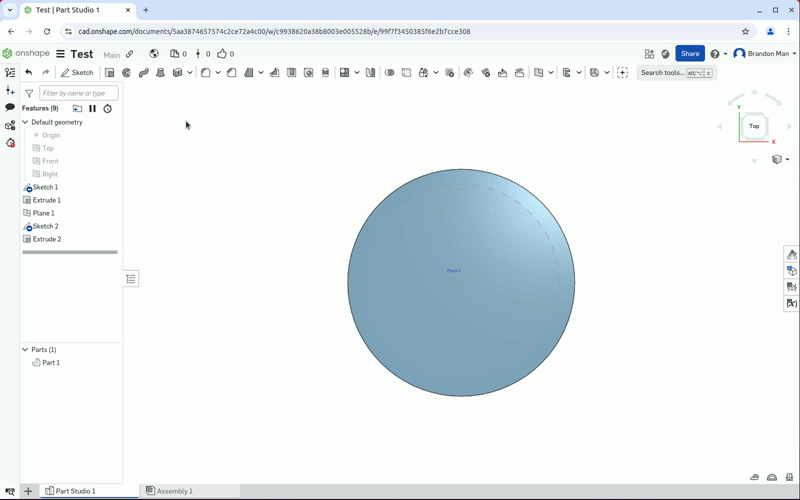
key(up, 3)
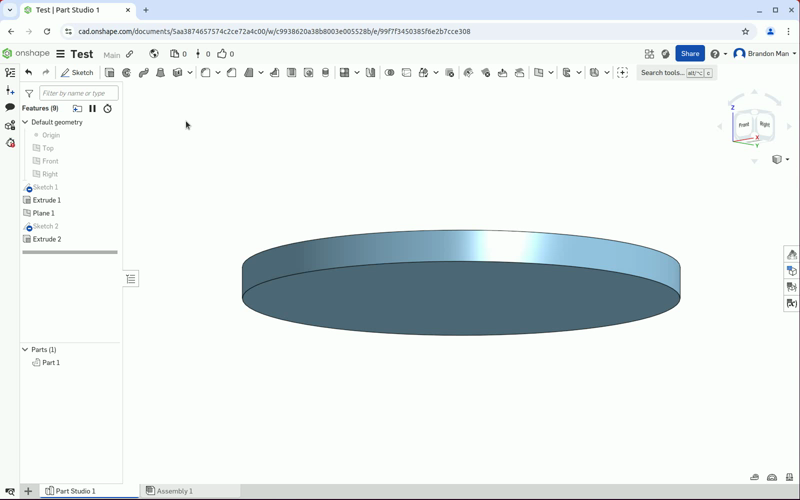
key(left, 3)
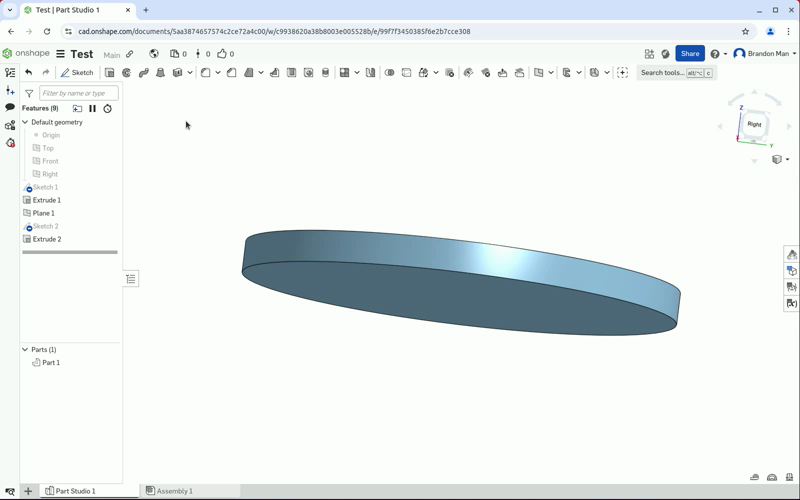
key(right, 3)
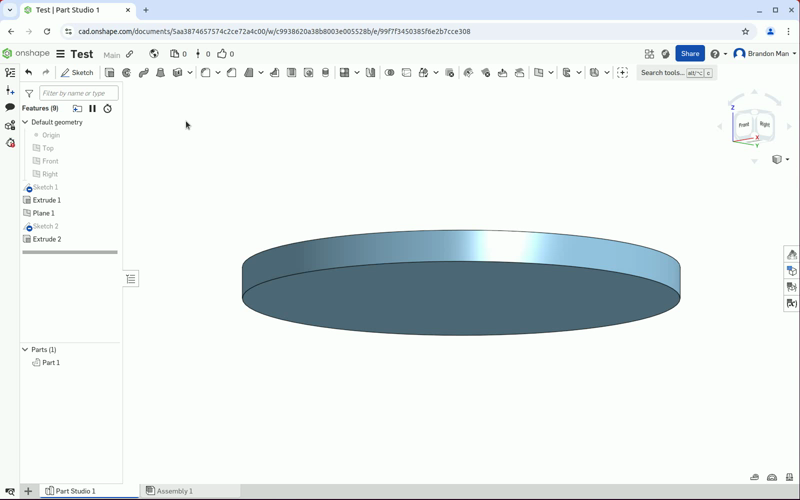
key(down, 3)
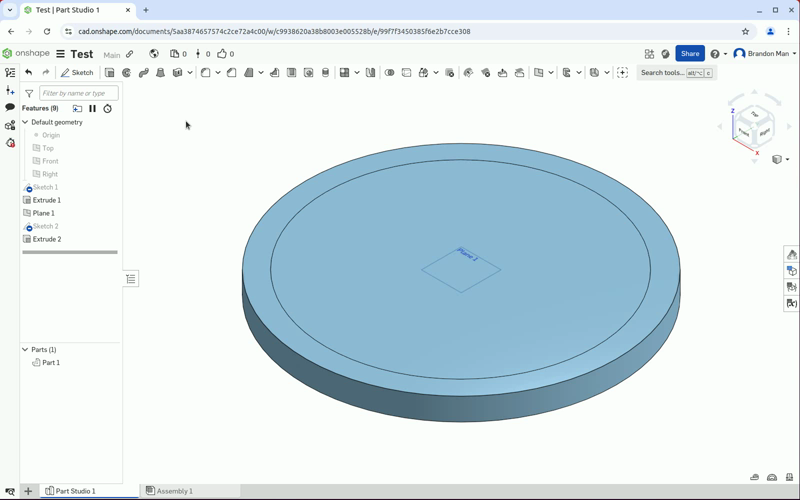
mouse_move(73, 189)
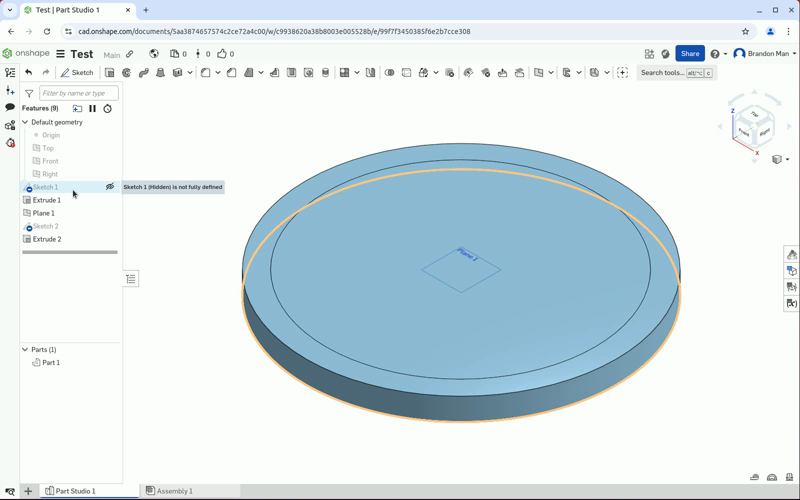
click(73, 189)